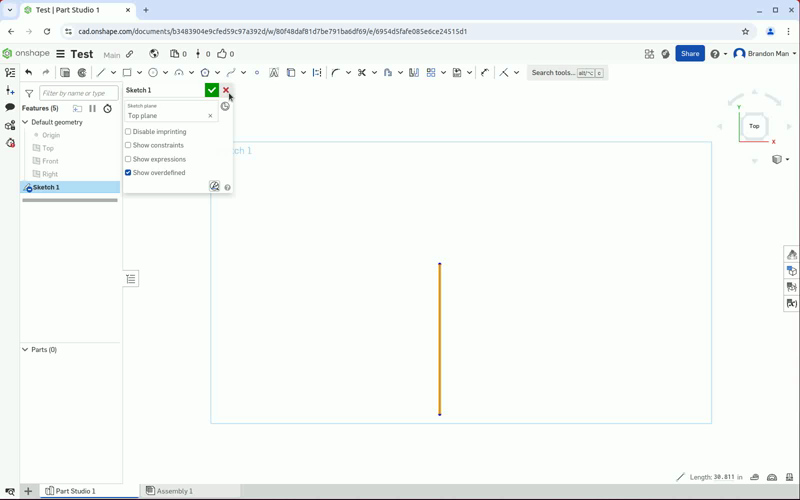
key(shift+h)
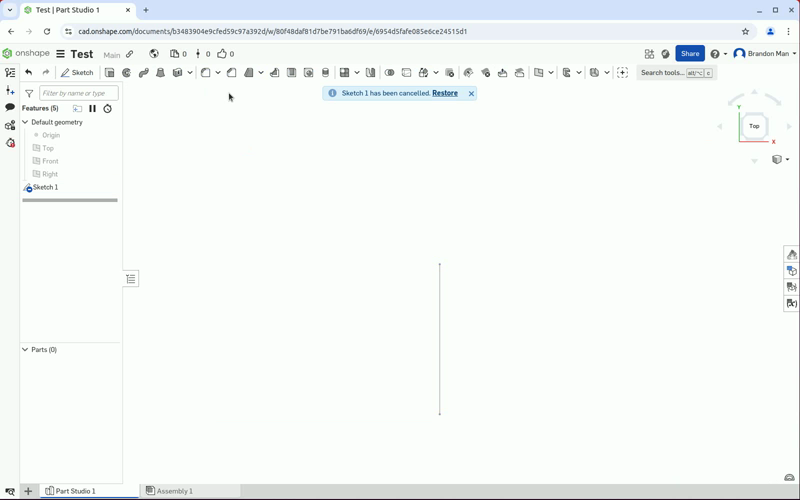
key(shift+s)
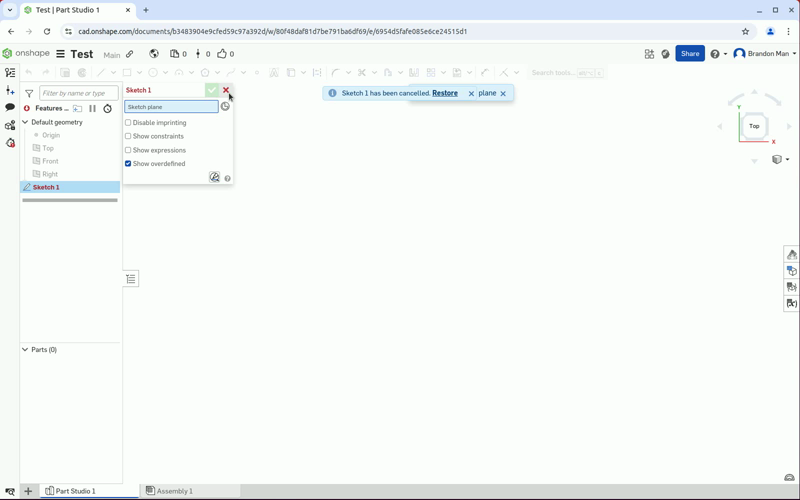
mouse_move(73, 150)
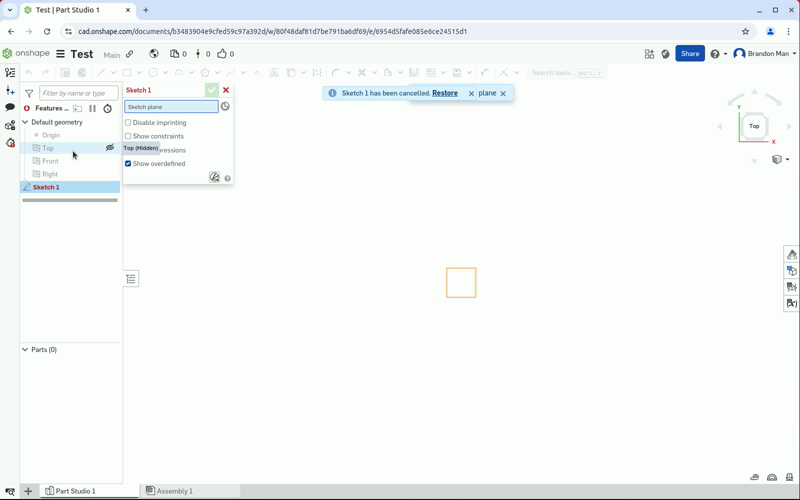
click(73, 150)
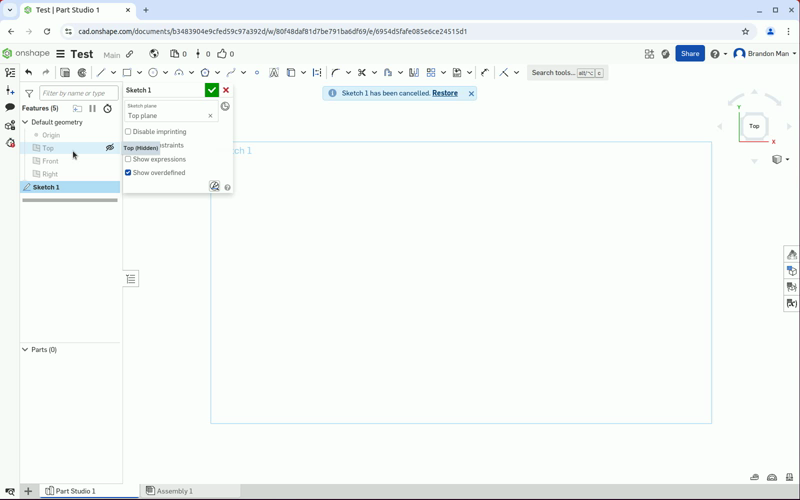
mouse_move(73, 352)
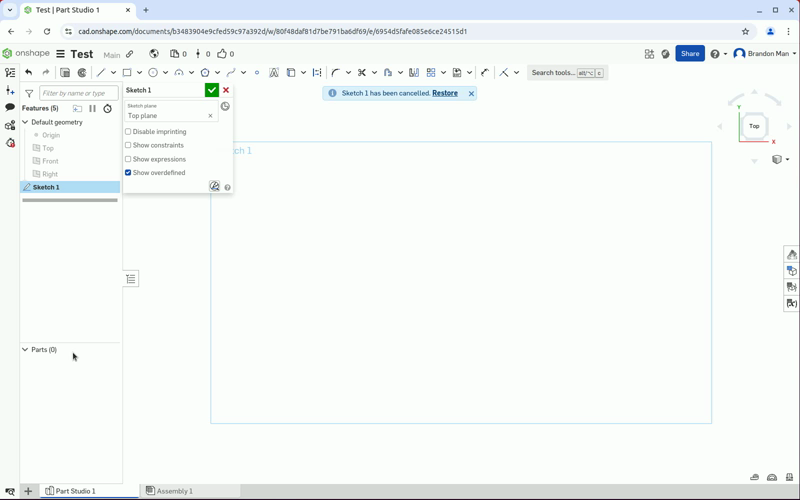
key(y)
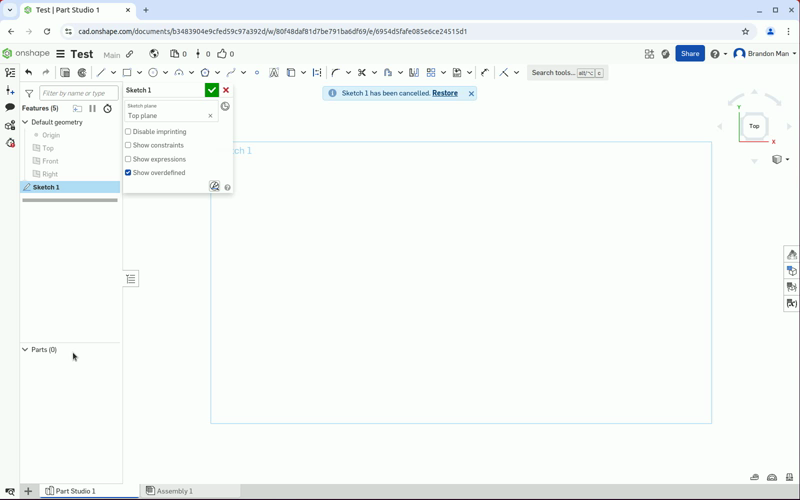
key(c)
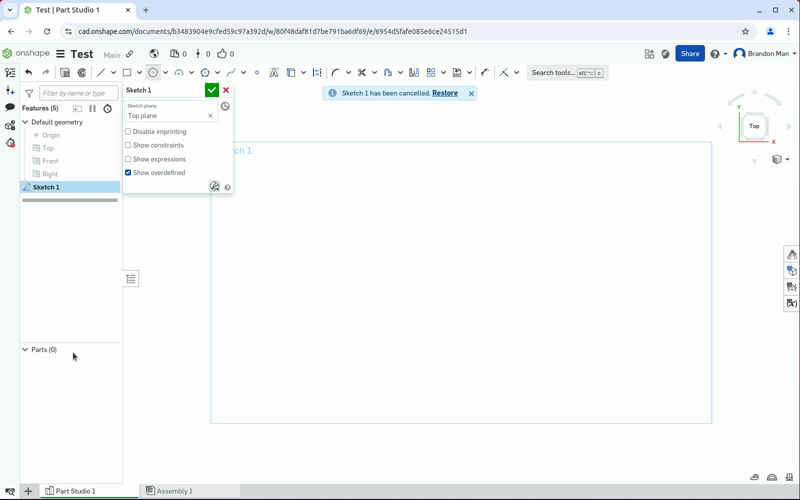
key_down(shift)
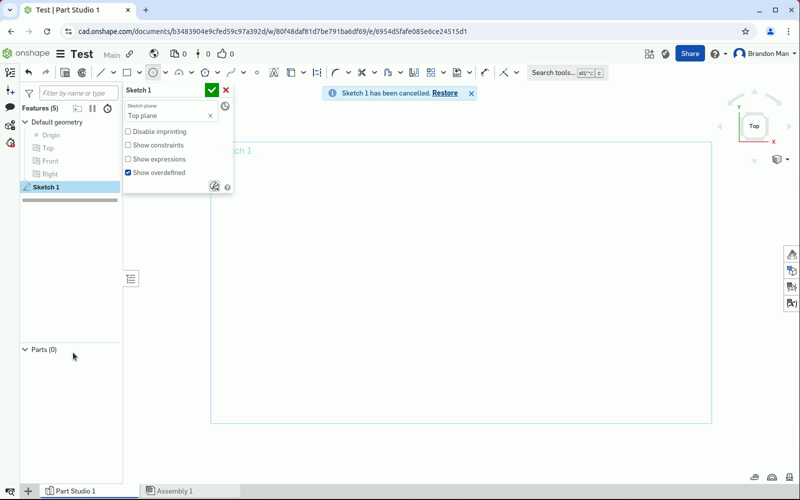
mouse_move(461, 282)
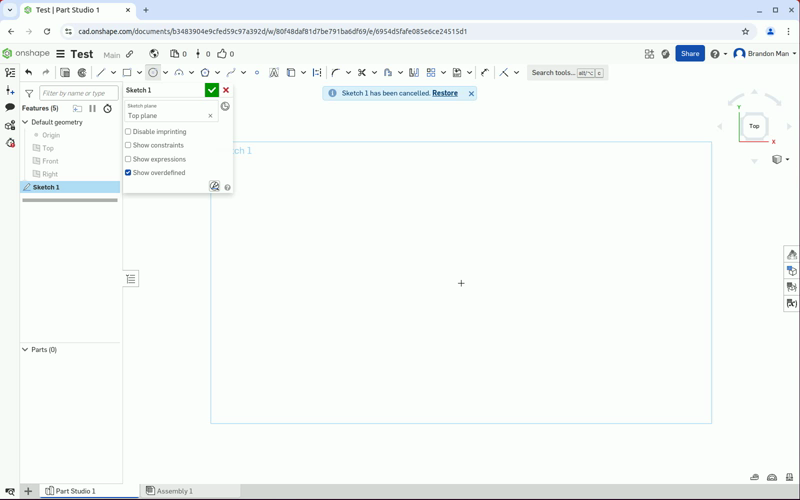
click(461, 282)
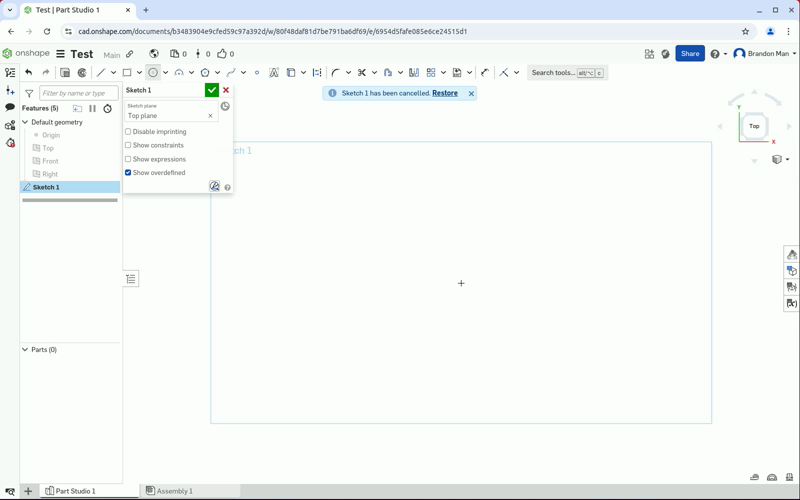
key_up(shift)
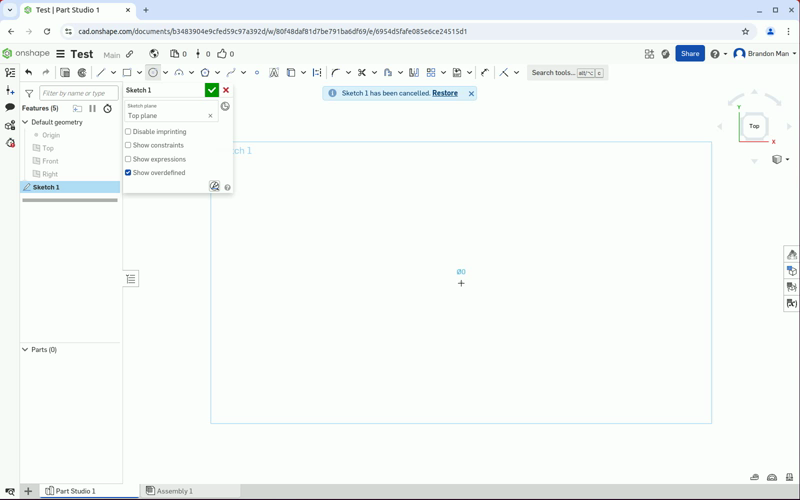
mouse_move(574, 282)
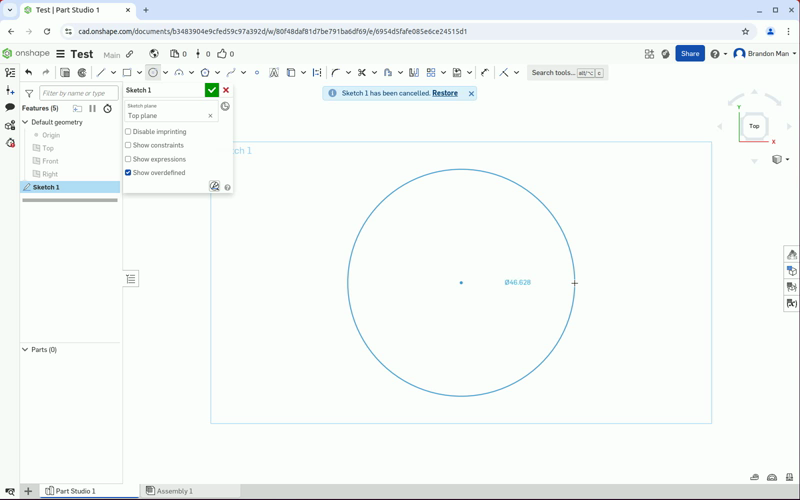
click(574, 282)
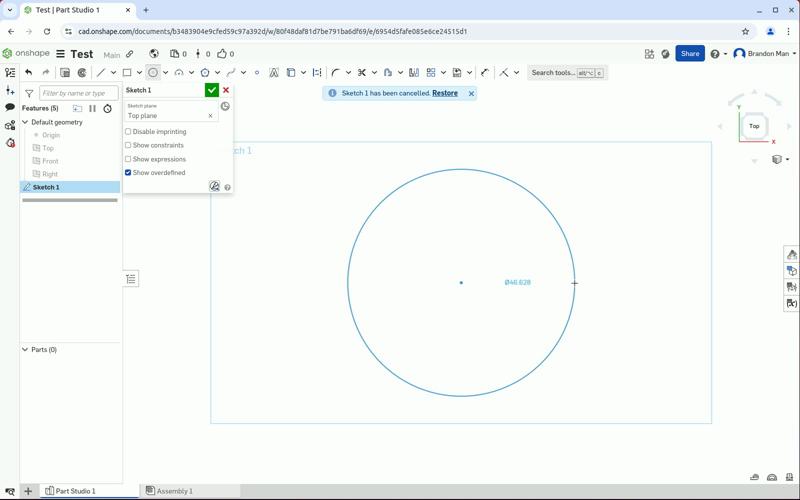
key(esc)
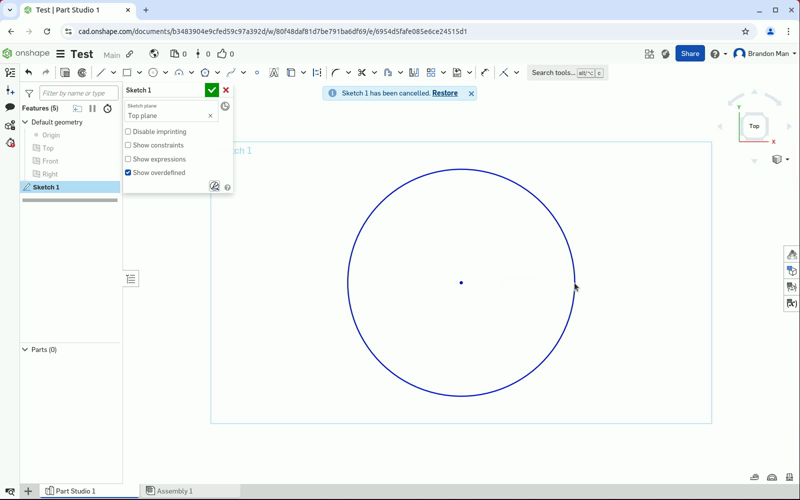
key(c)
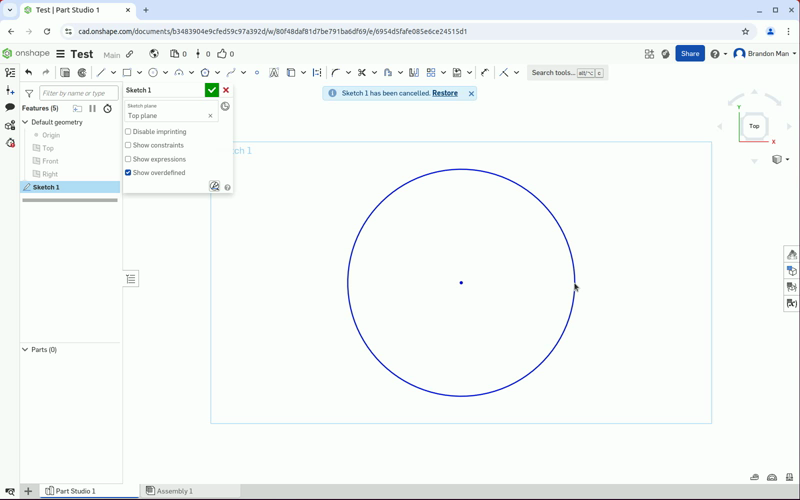
key_down(shift)
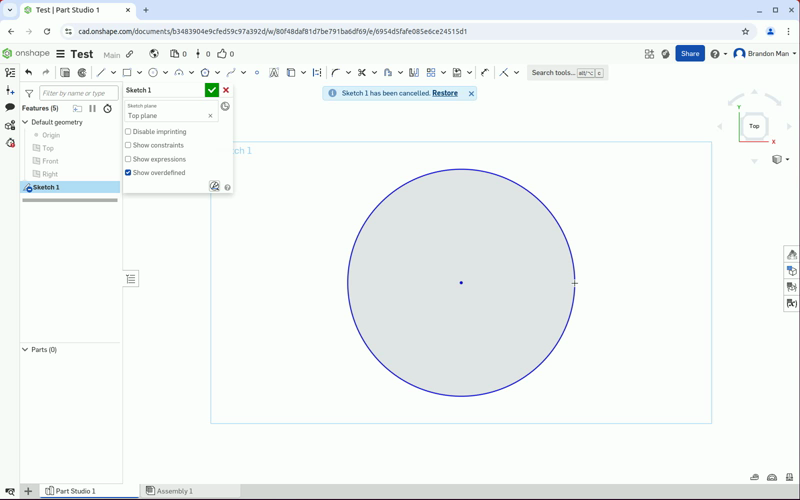
mouse_move(461, 282)
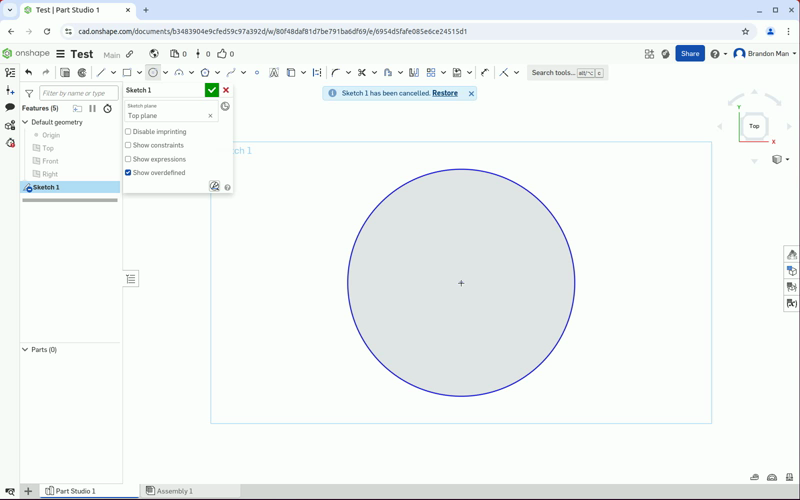
click(461, 282)
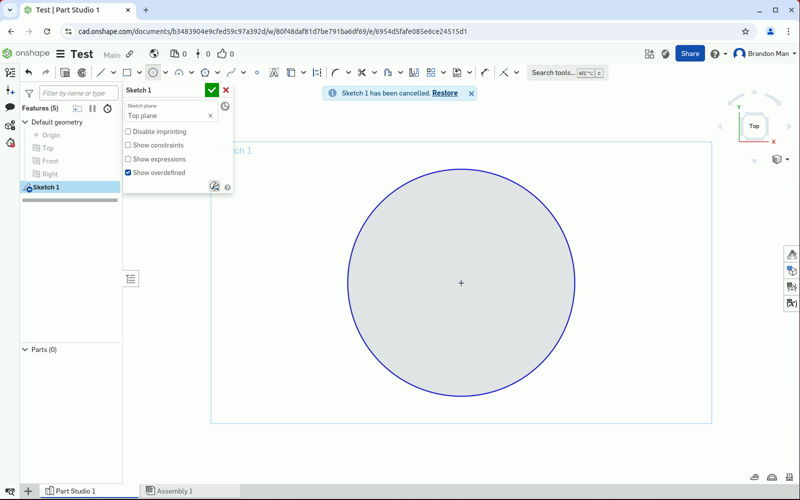
key_up(shift)
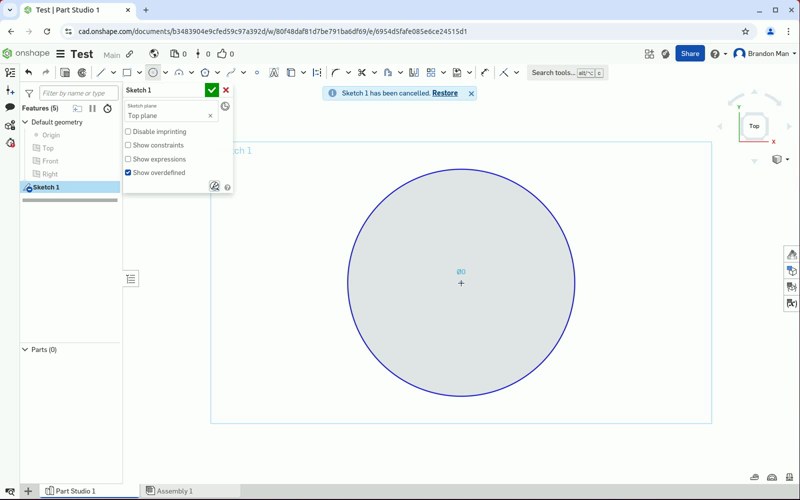
mouse_move(567, 282)
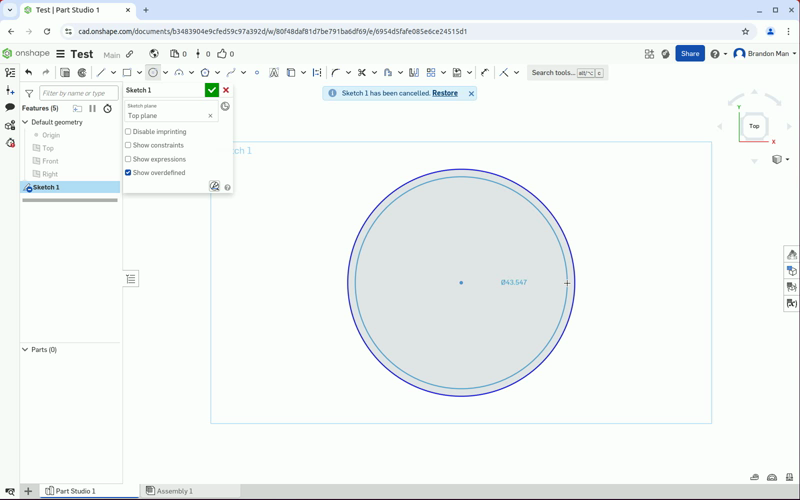
click(567, 282)
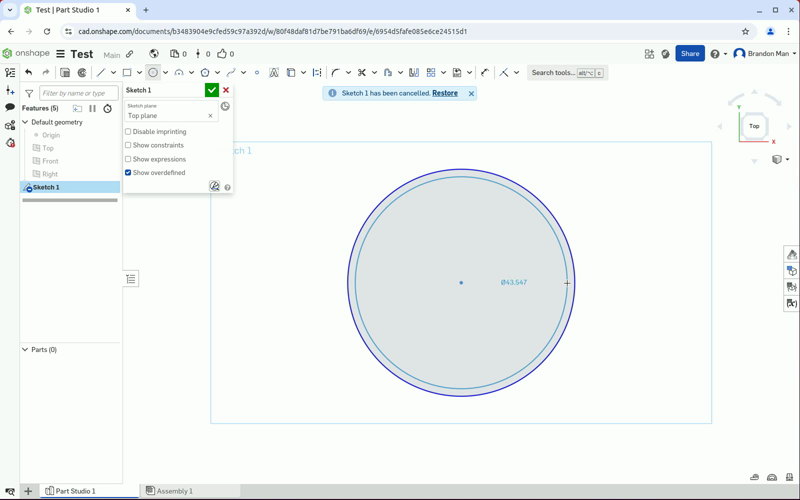
key(esc)
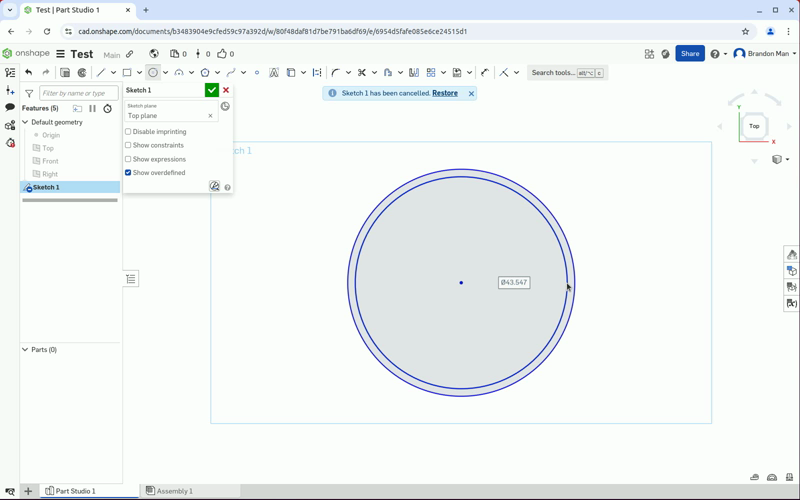
mouse_move(406, 377)
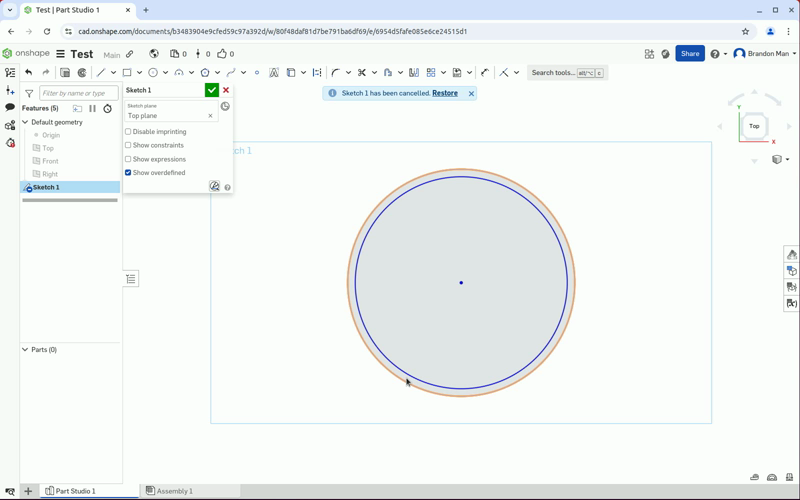
click(406, 377)
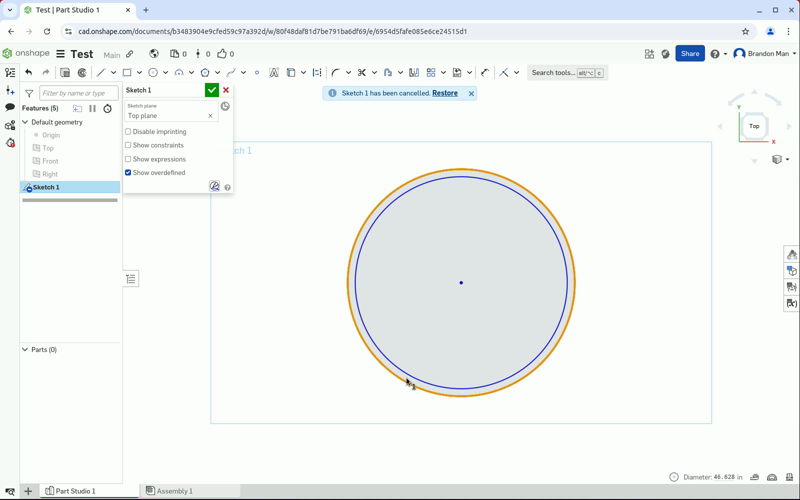
mouse_move(73, 352)
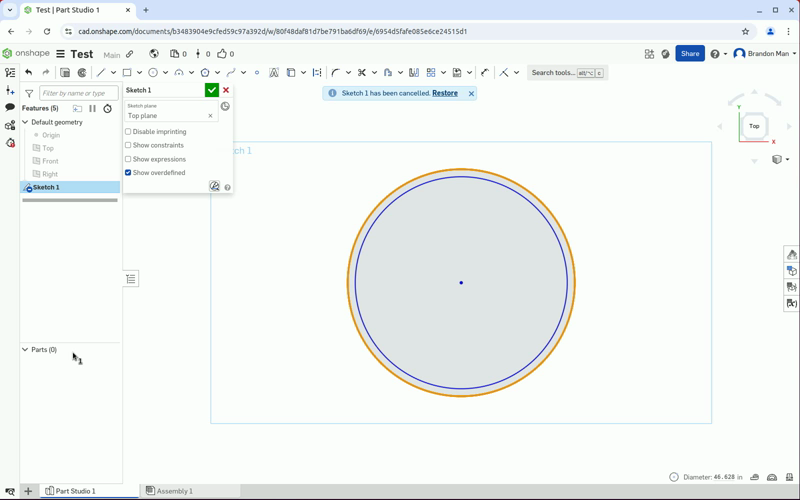
key(shift+y)
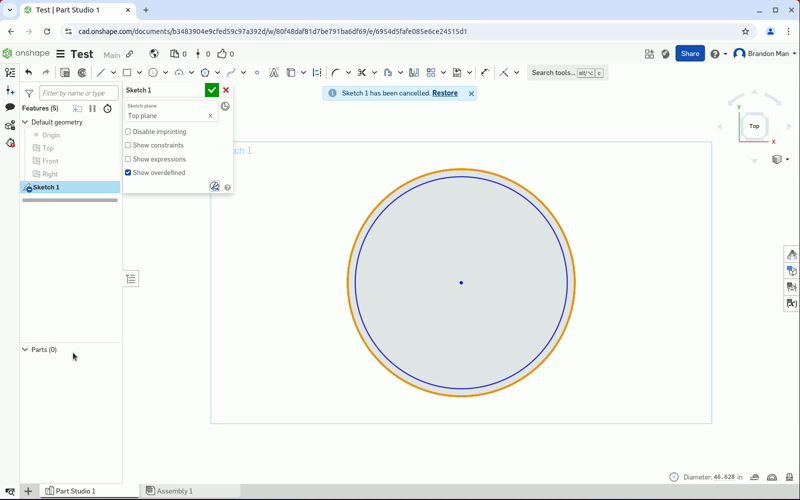
key(shift+e)
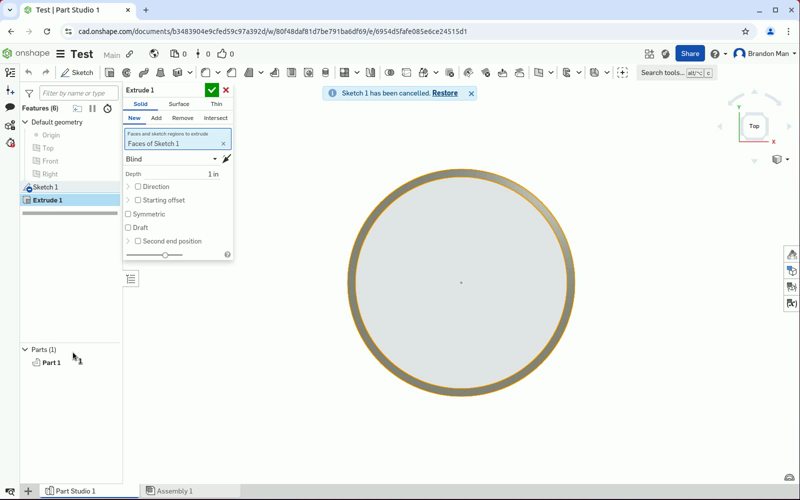
mouse_move(143, 106)
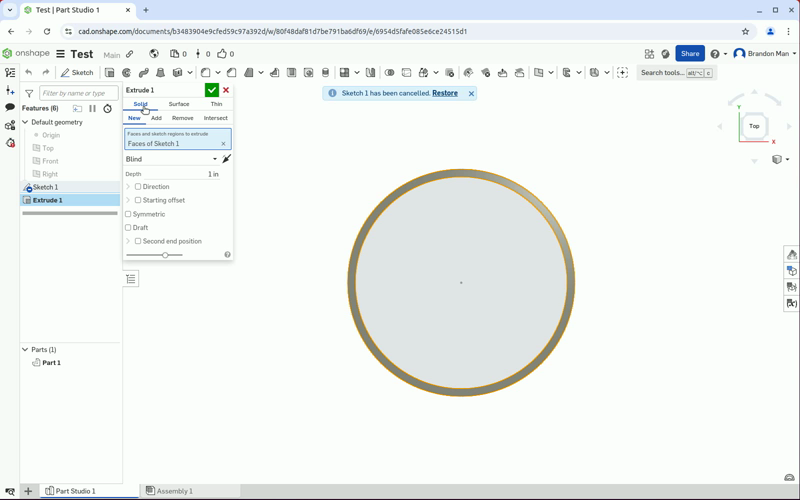
click(143, 106)
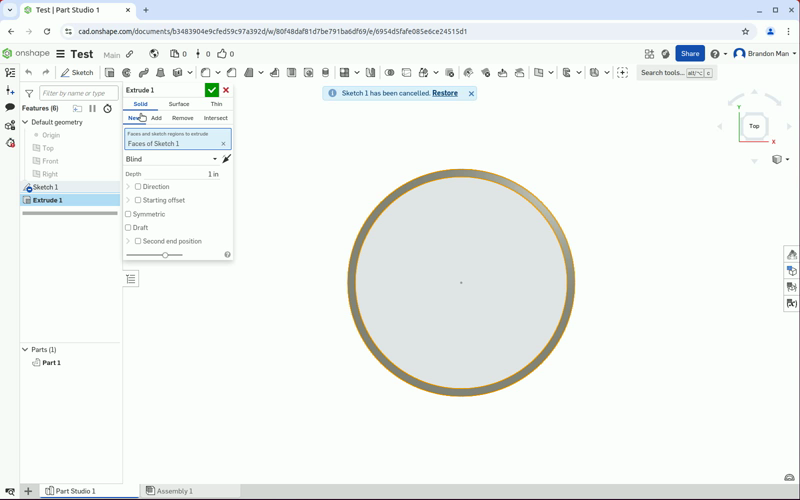
mouse_move(137, 120)
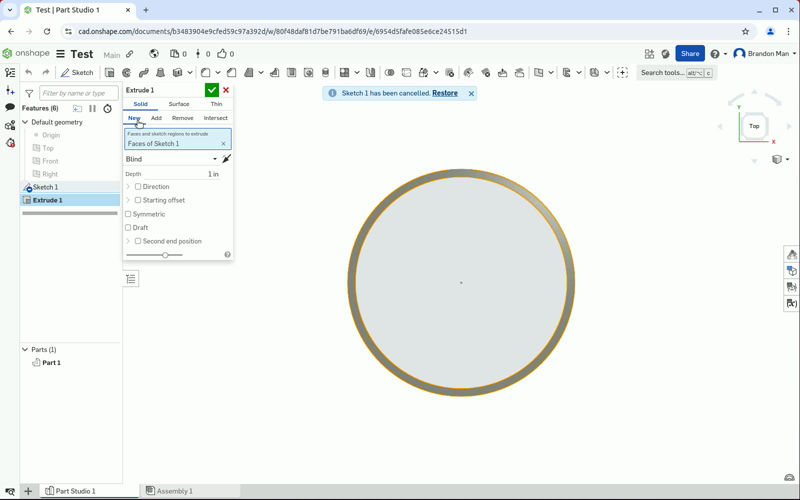
click(137, 120)
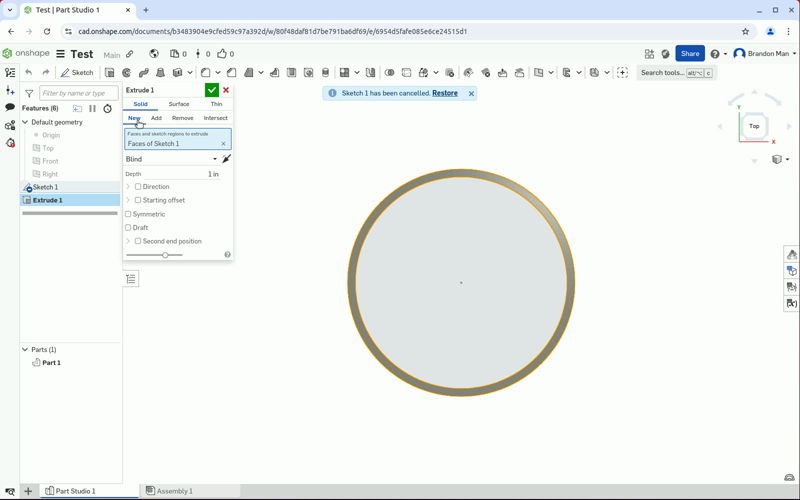
key(tab, 4)
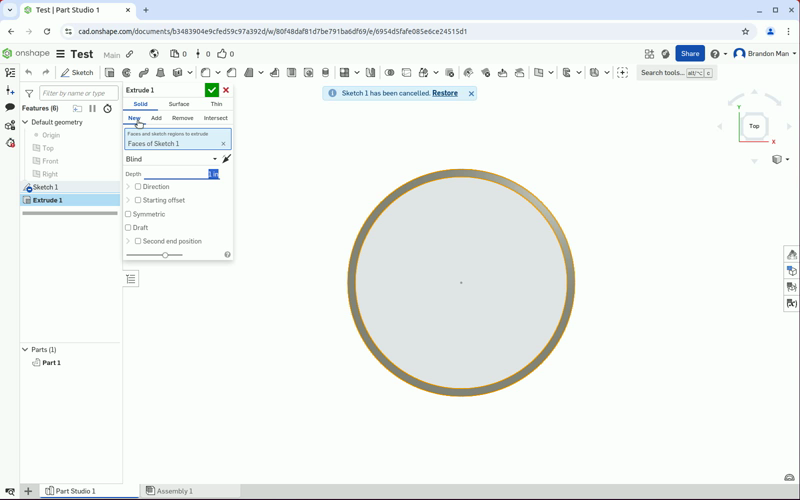
text(0.241)
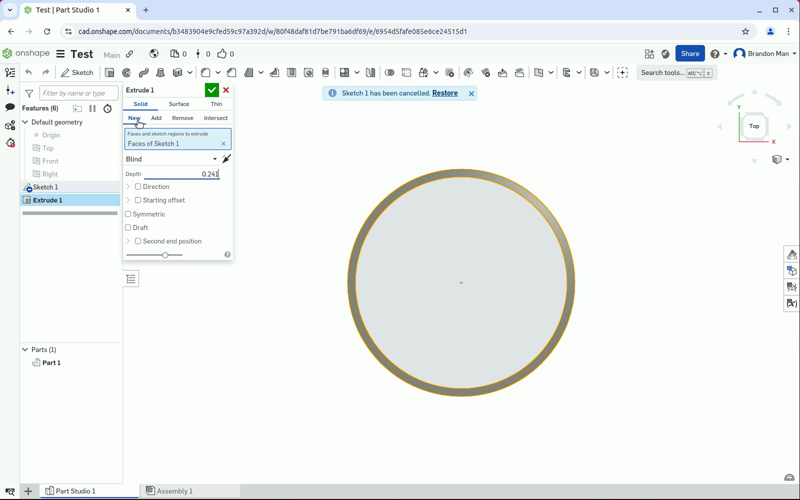
key(enter)
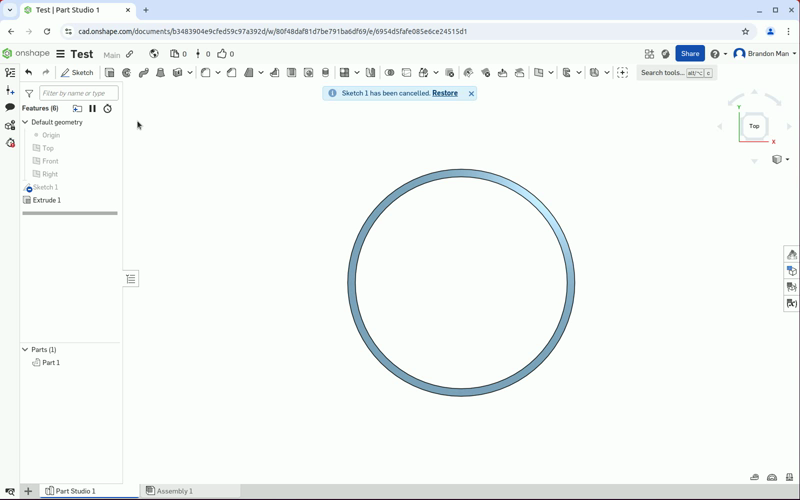
key(shift+h)
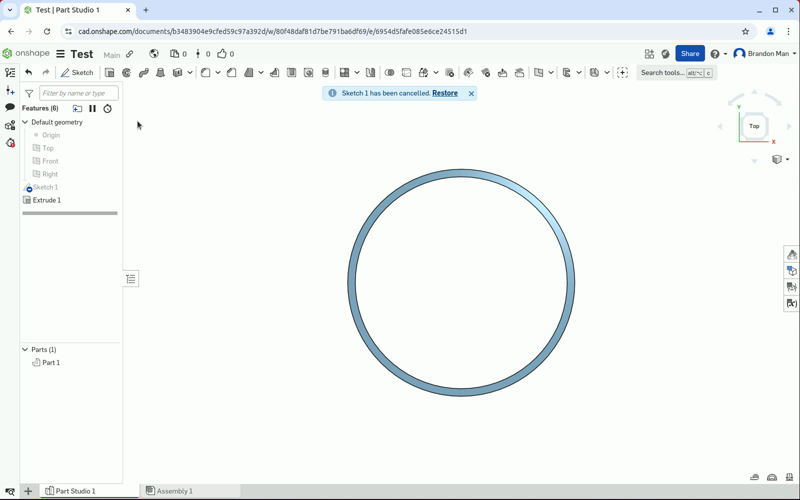
key(shift+h)
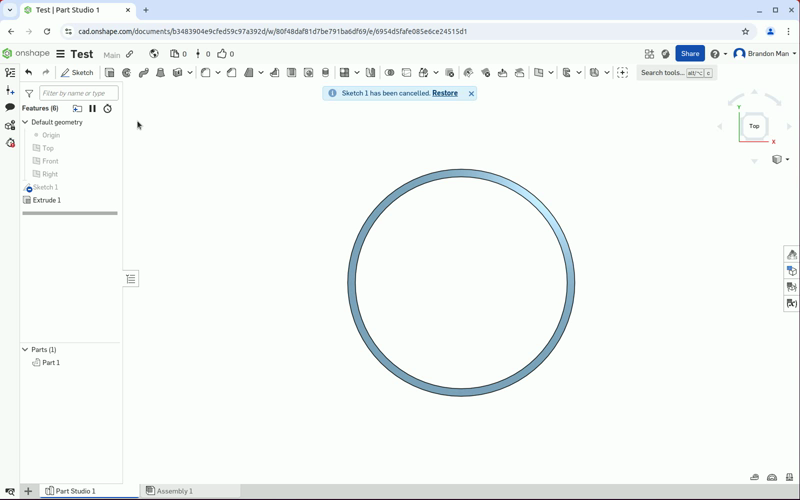
mouse_move(73, 189)
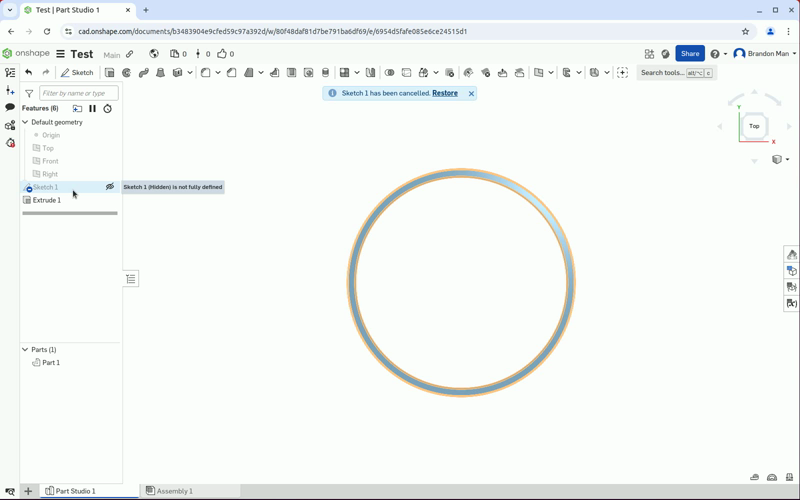
click(73, 189)
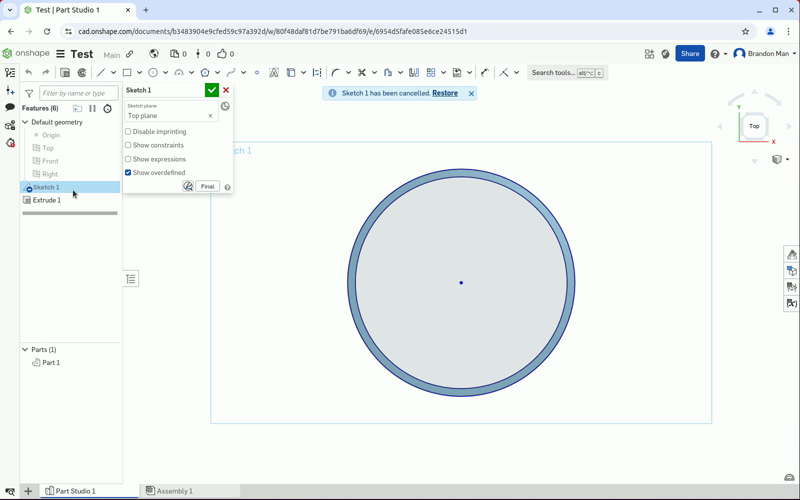
mouse_move(229, 92)
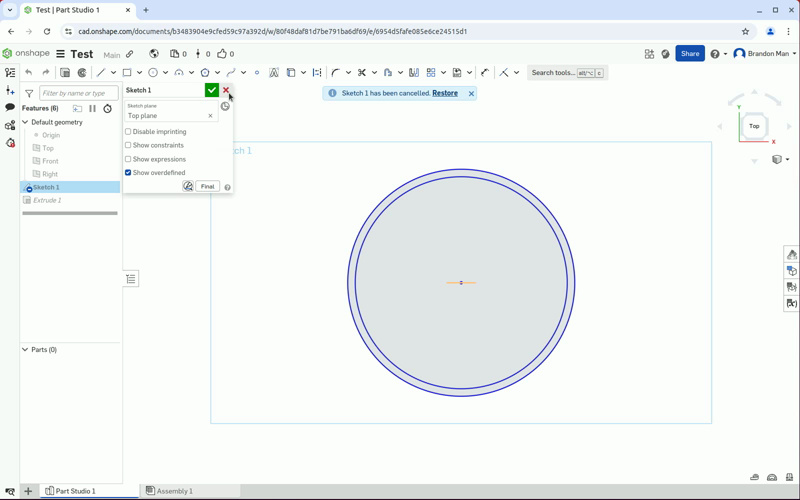
click(229, 92)
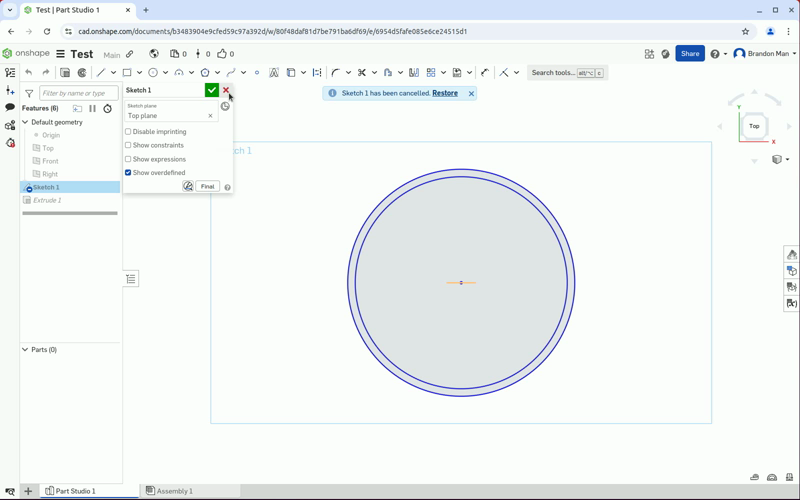
key(shift+s)
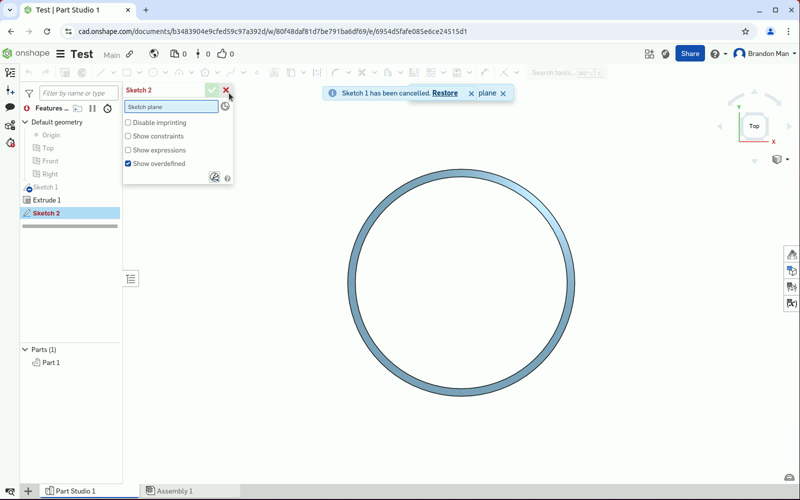
mouse_move(73, 150)
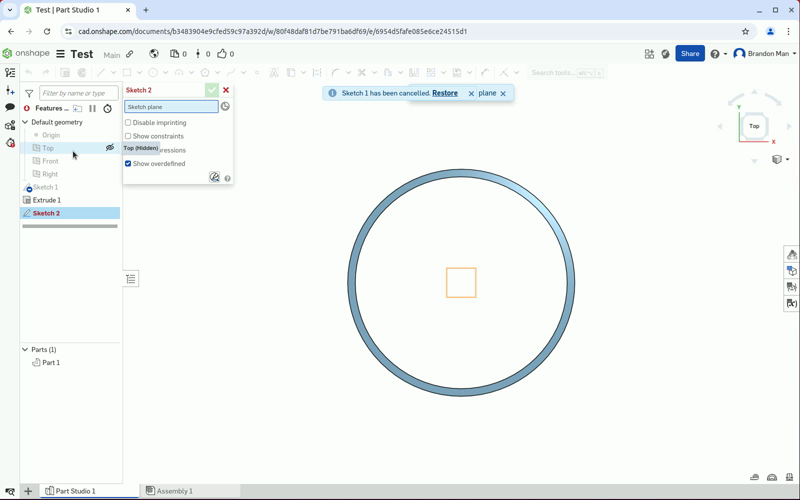
click(73, 150)
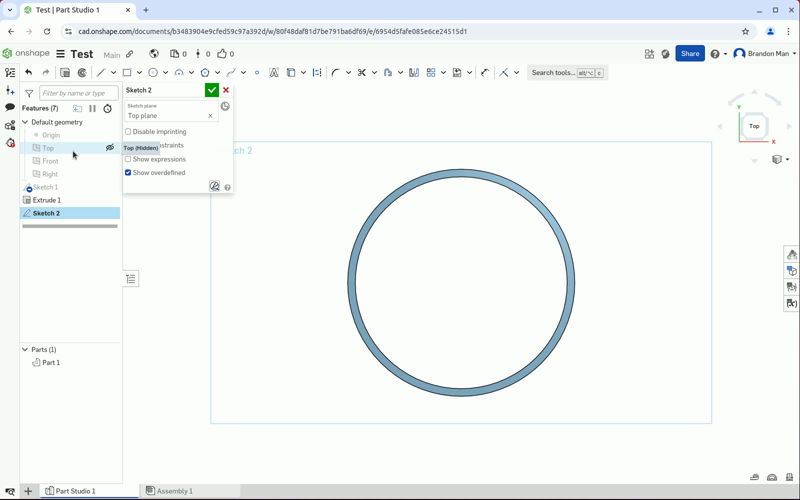
mouse_move(73, 352)
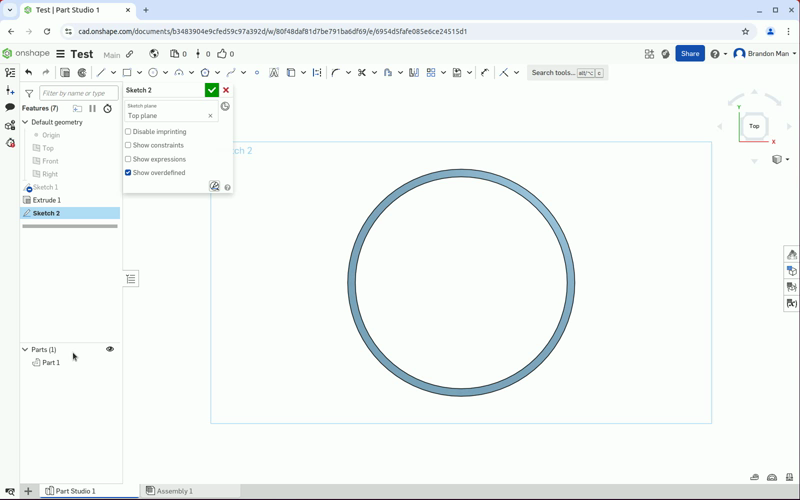
key(y)
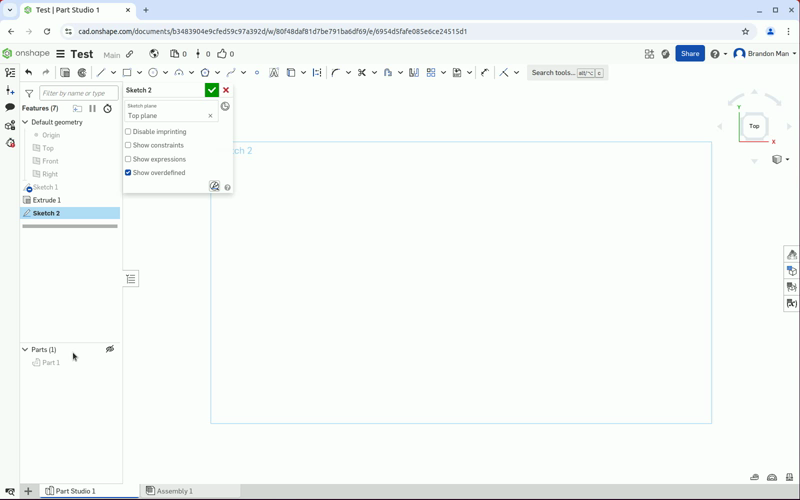
key(c)
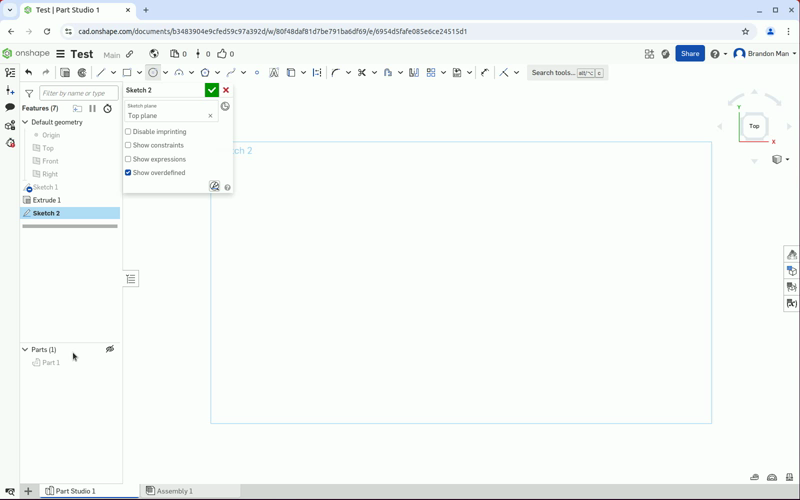
key_down(shift)
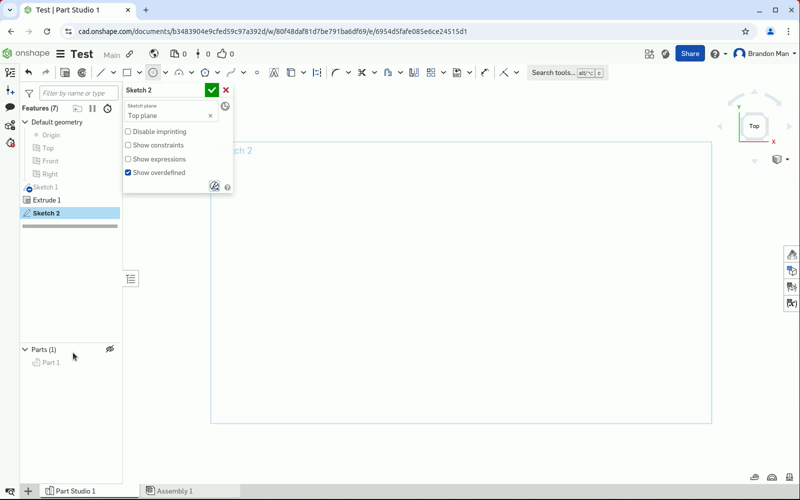
mouse_move(461, 282)
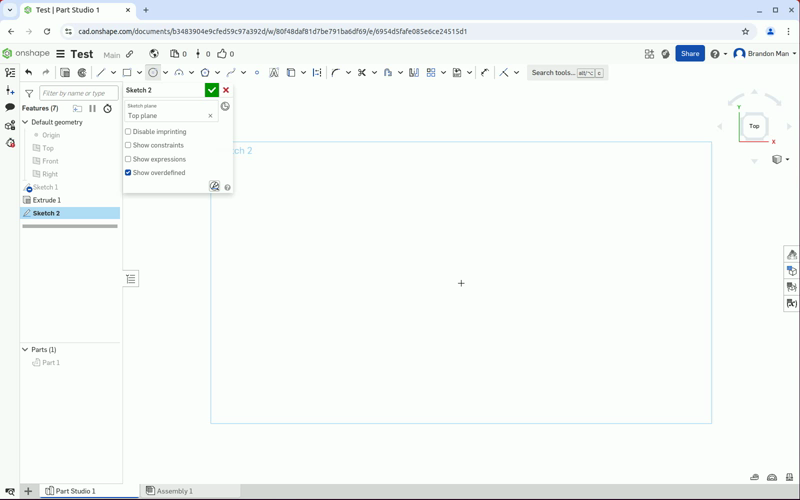
click(461, 282)
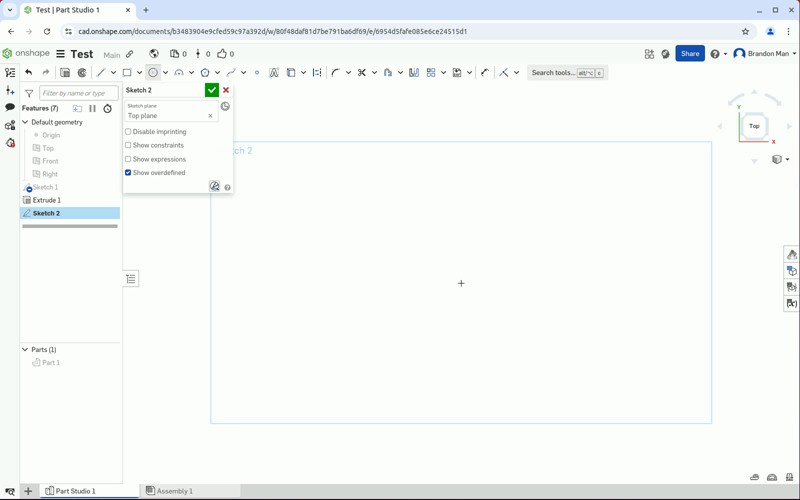
key_up(shift)
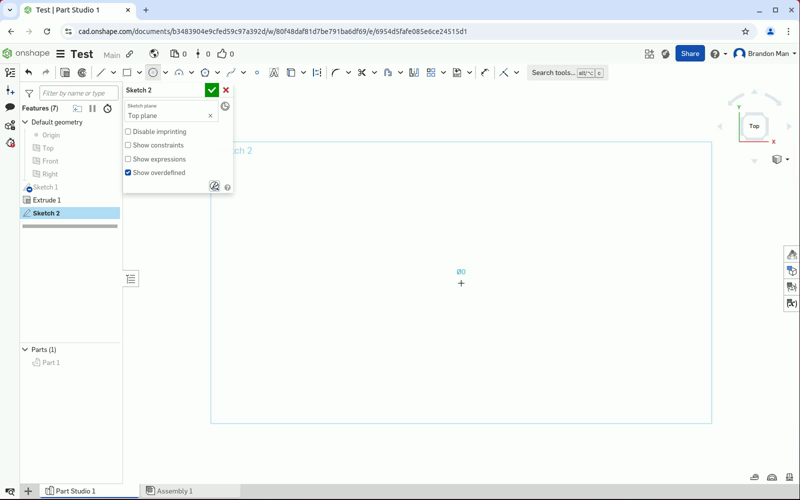
mouse_move(574, 282)
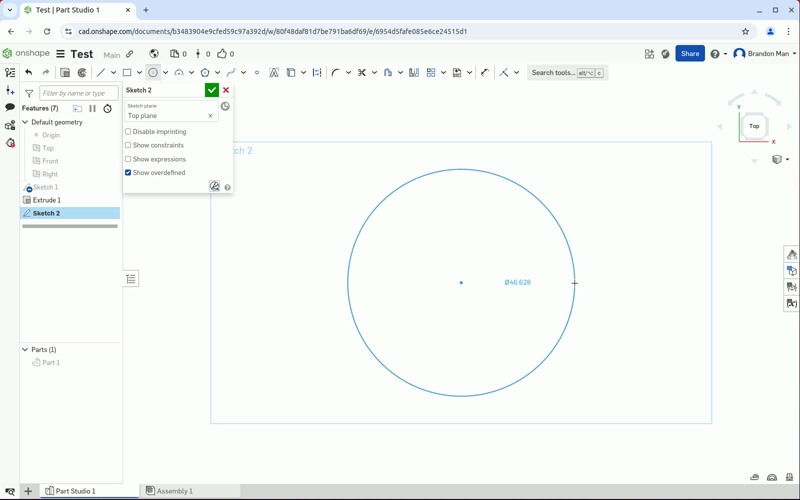
click(574, 282)
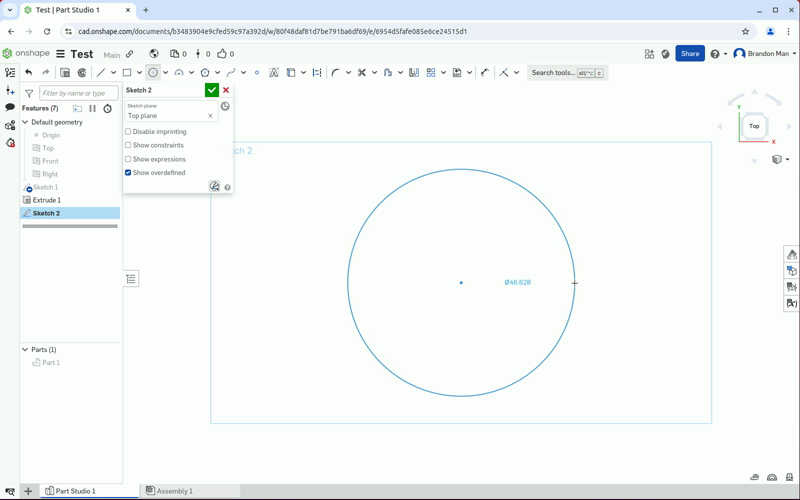
key(esc)
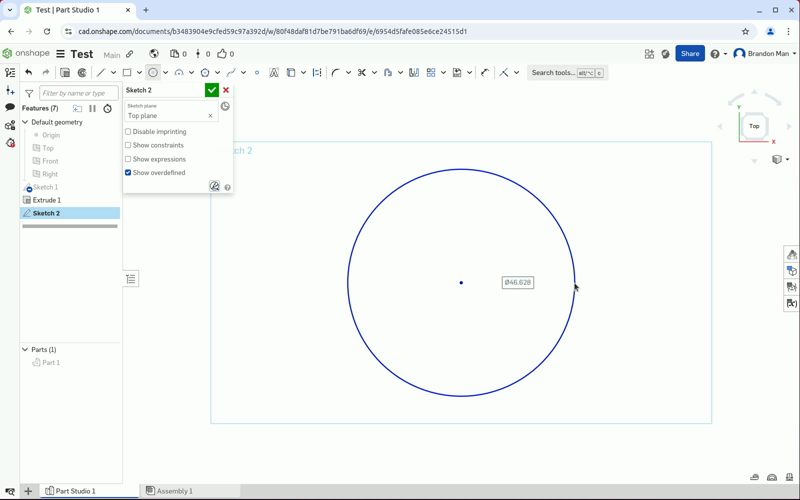
key(c)
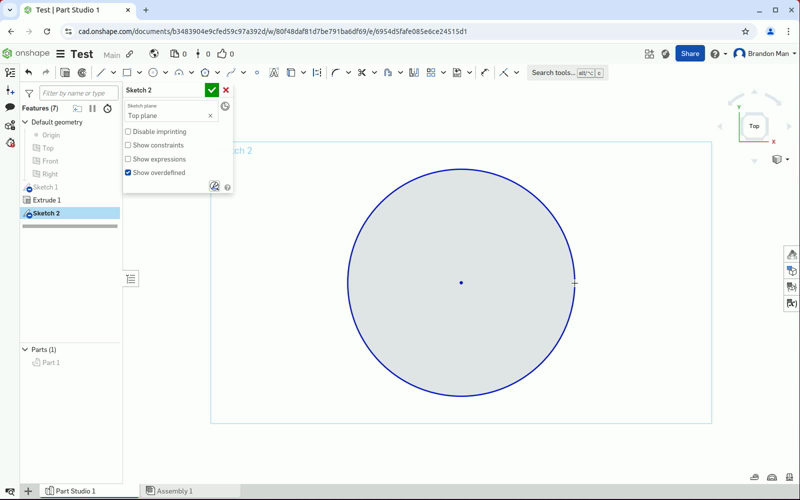
key_down(shift)
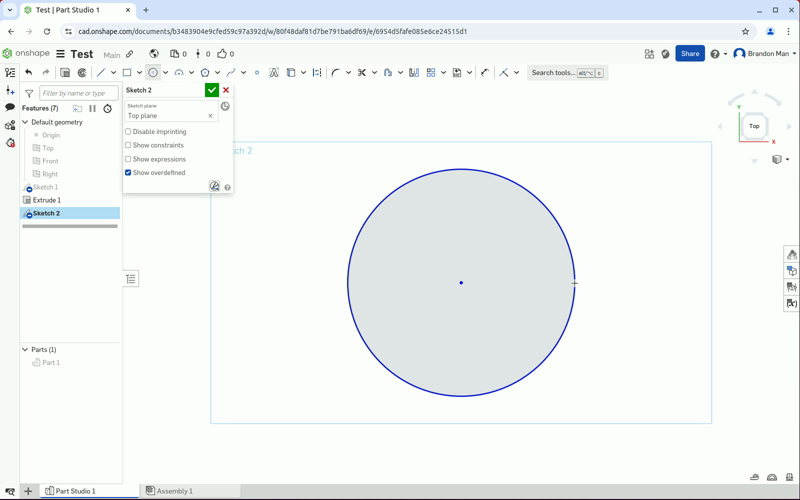
mouse_move(461, 282)
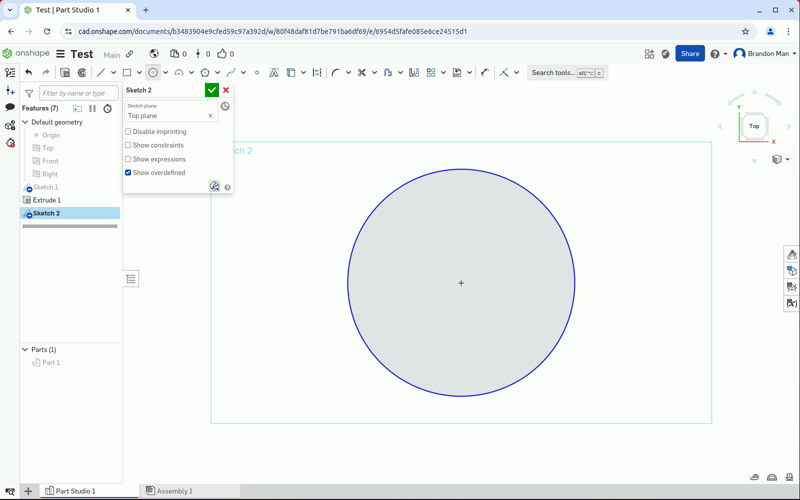
click(461, 282)
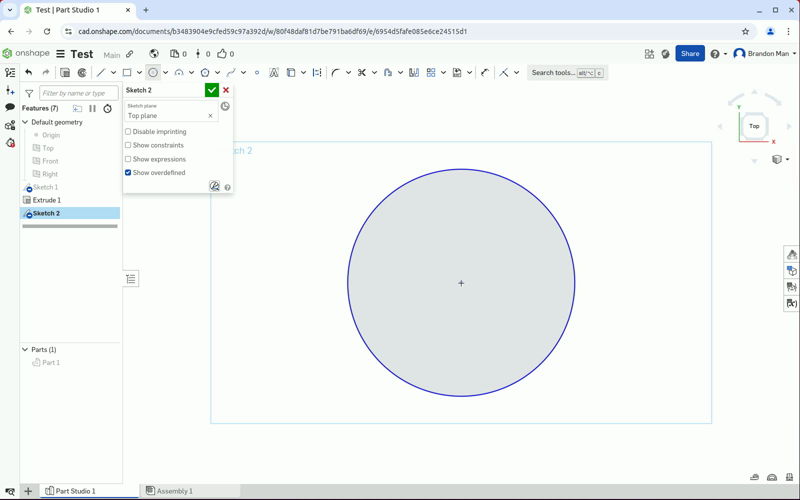
key_up(shift)
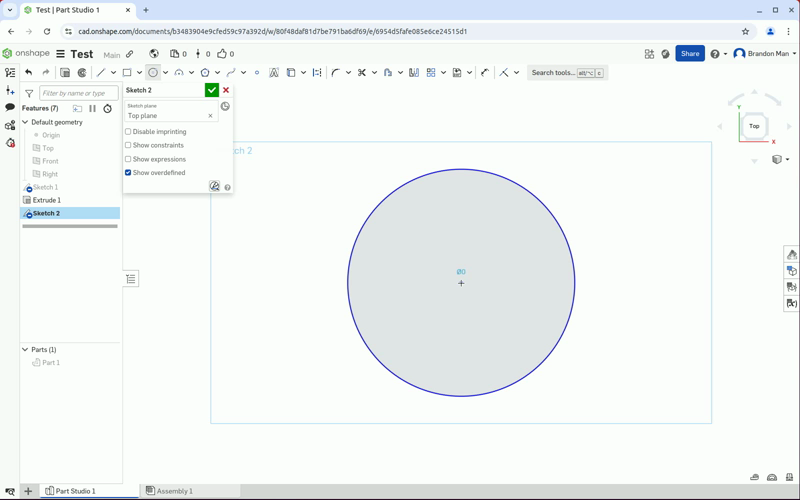
mouse_move(567, 282)
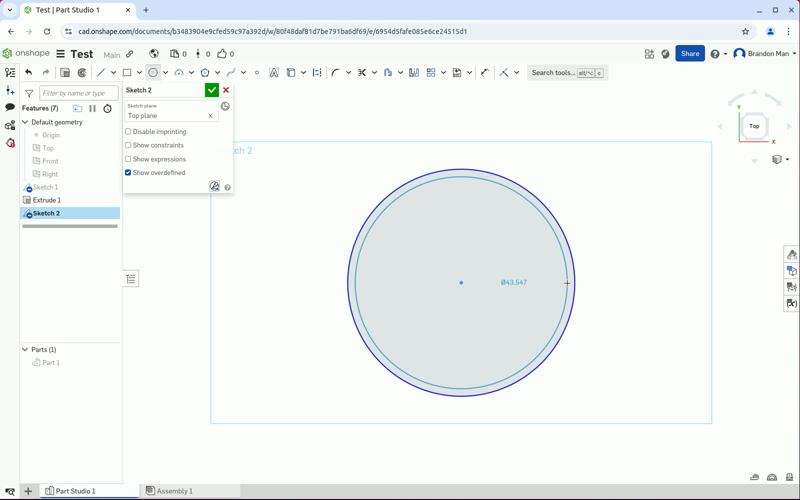
click(567, 282)
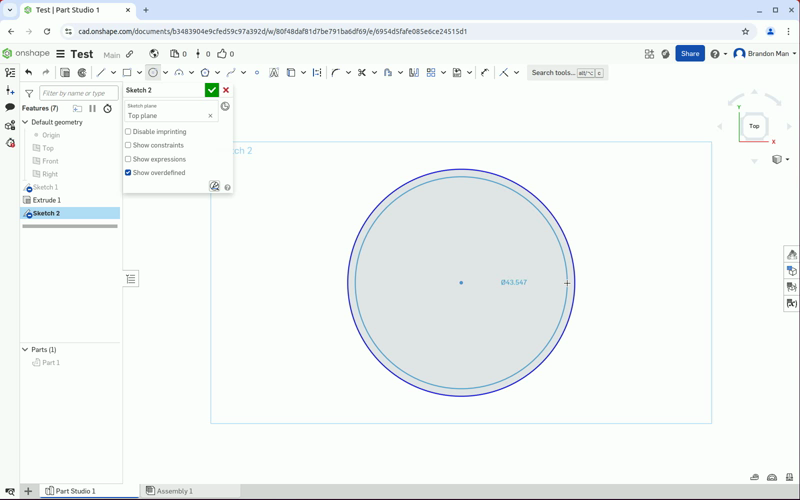
key(esc)
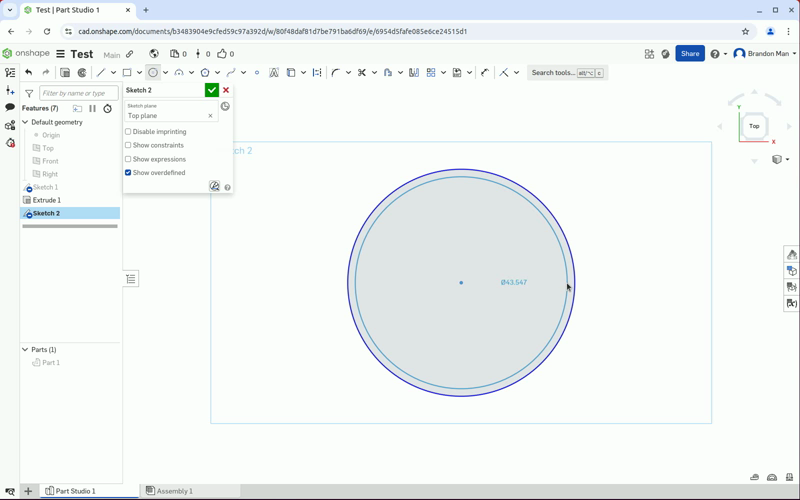
mouse_move(470, 173)
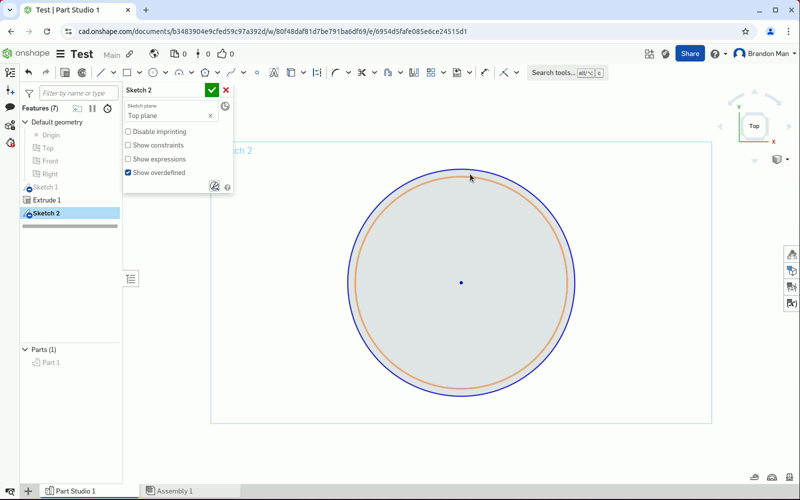
click(470, 173)
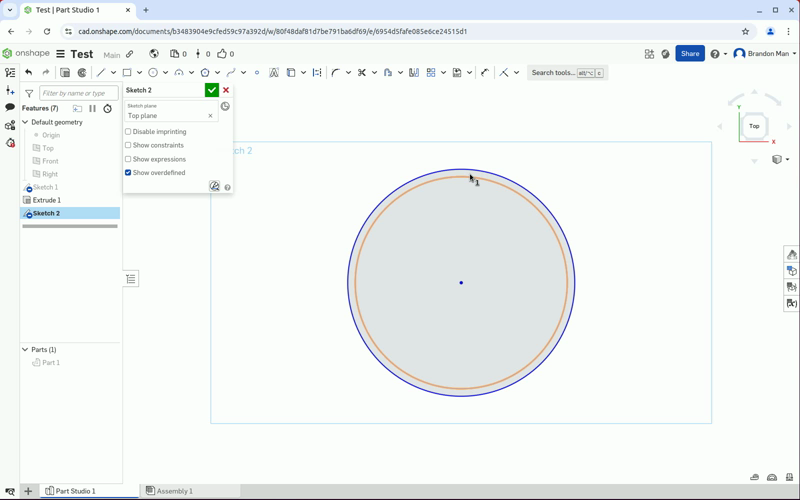
mouse_move(73, 352)
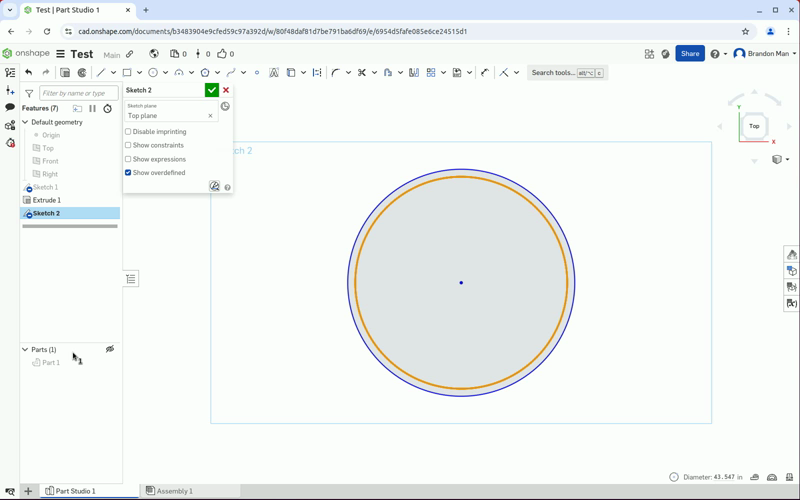
key(shift+y)
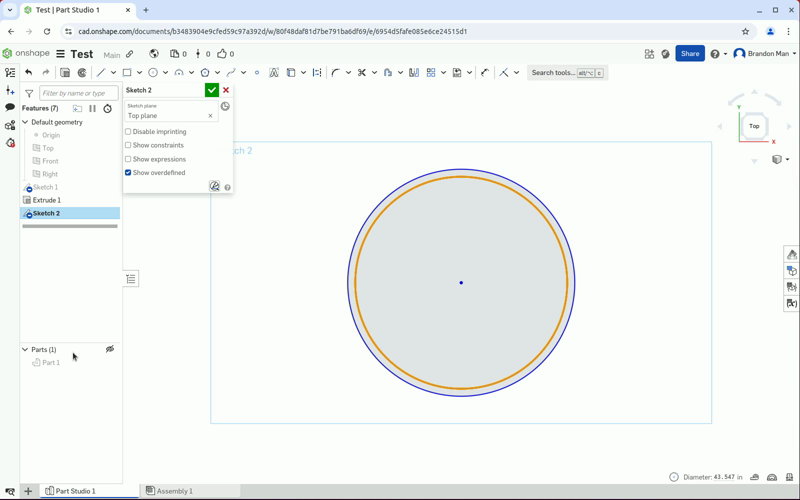
key(shift+e)
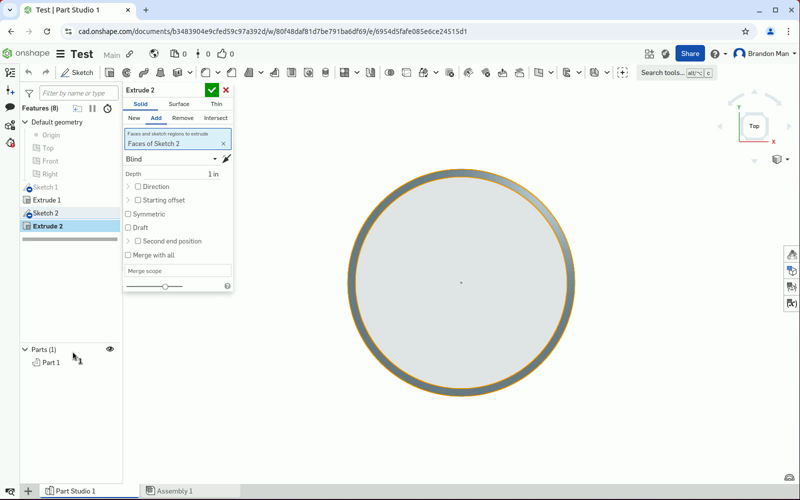
mouse_move(143, 106)
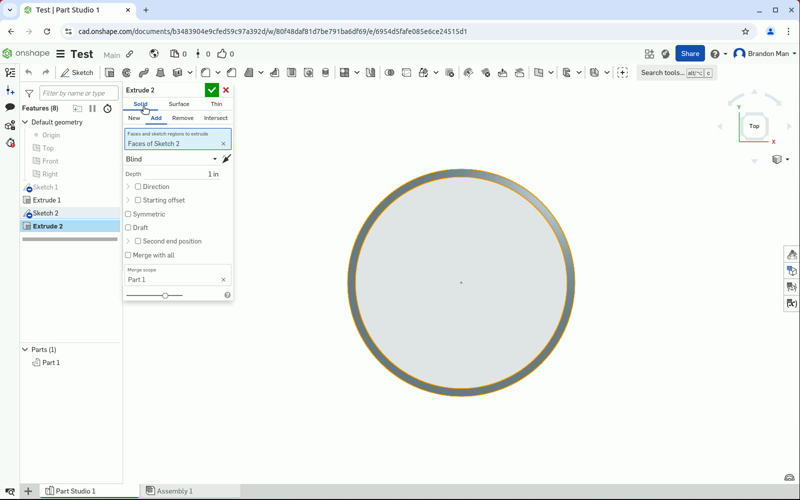
click(143, 106)
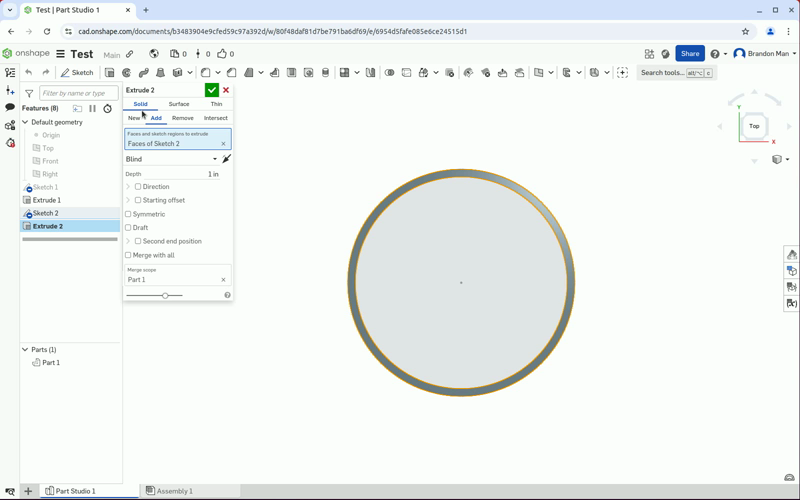
mouse_move(137, 120)
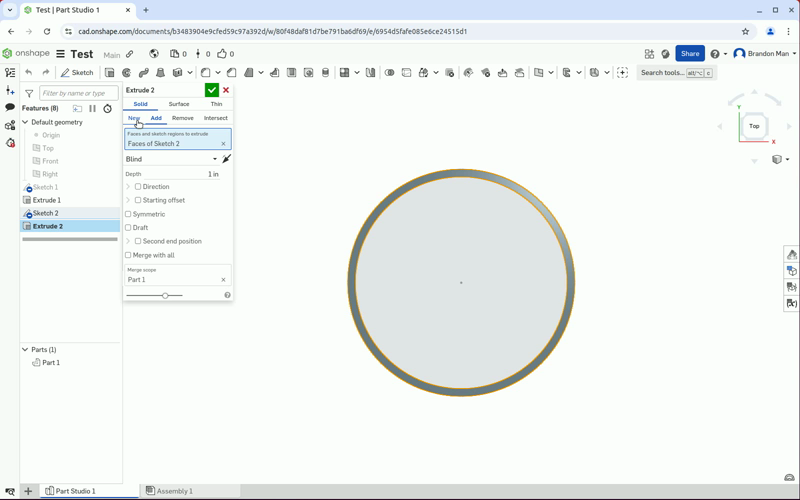
click(137, 120)
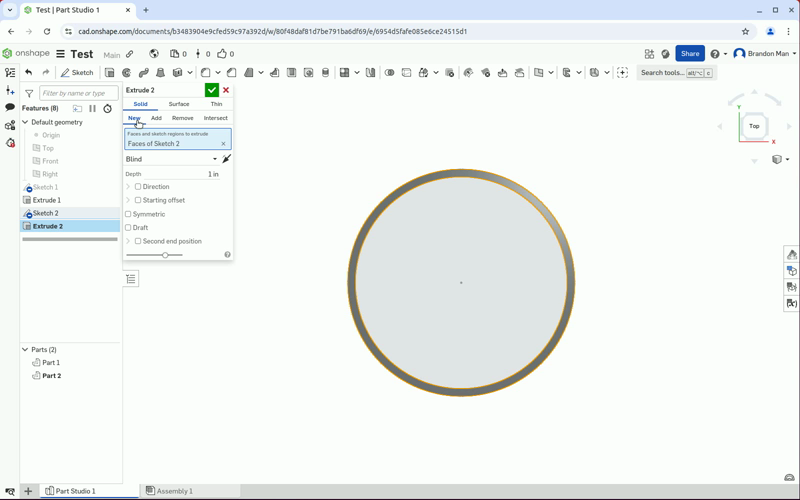
key(tab, 4)
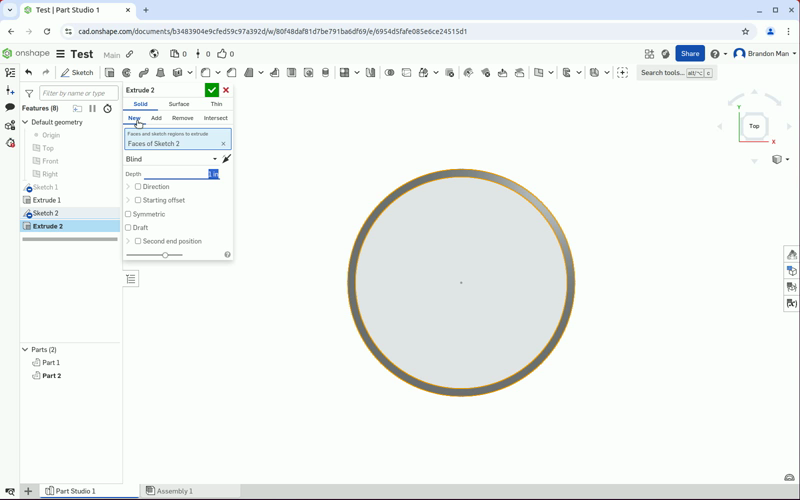
text(0.241)
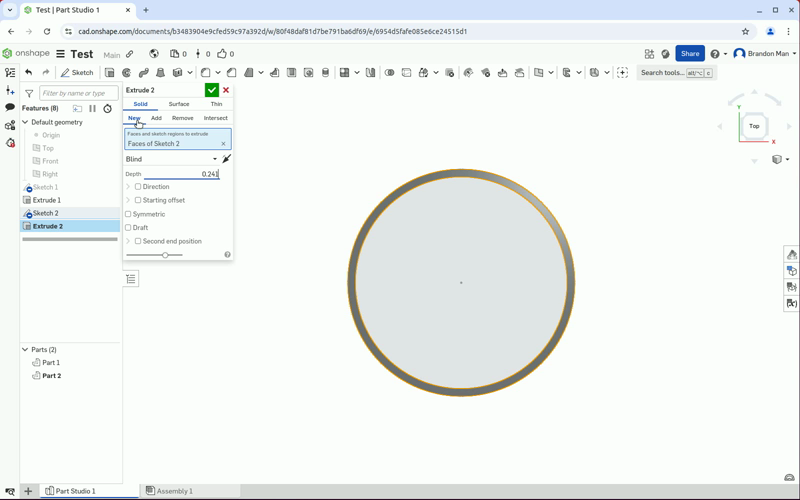
key(enter)
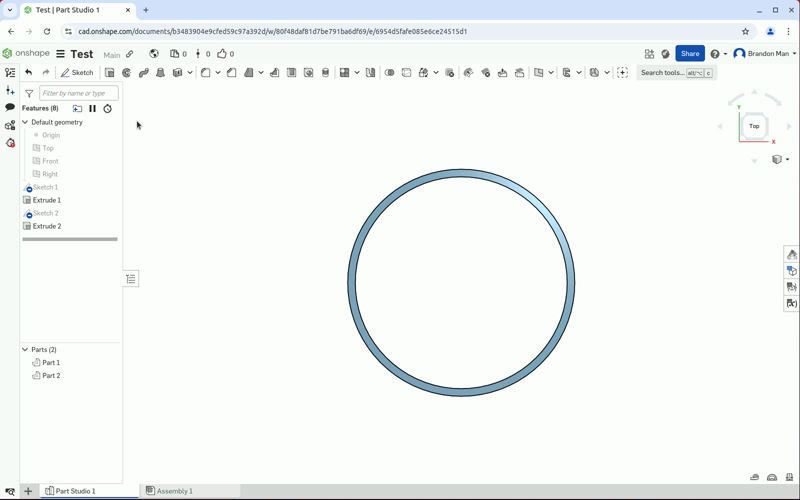
key(shift+h)
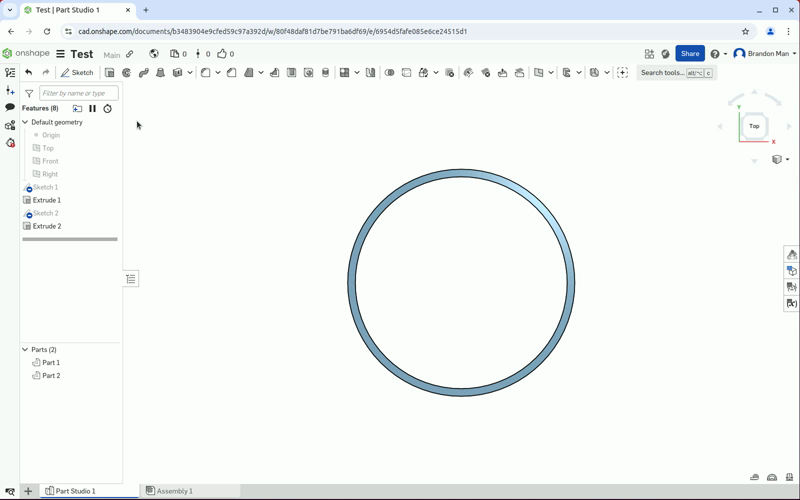
key(shift+h)
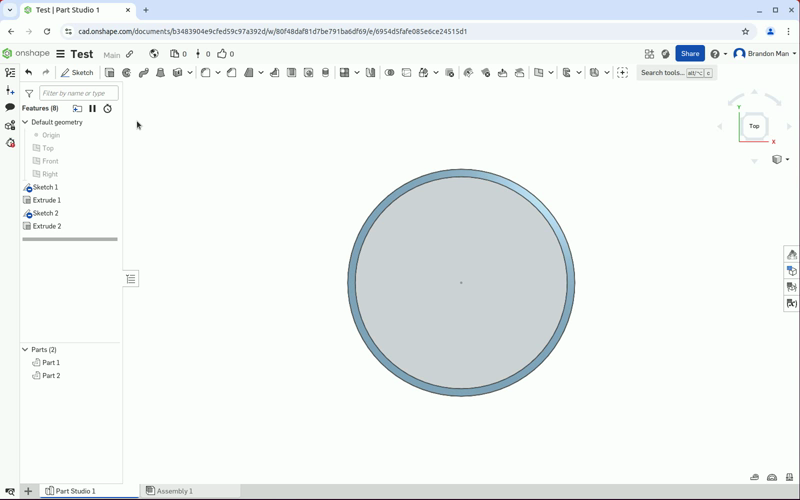
key(shift+7)
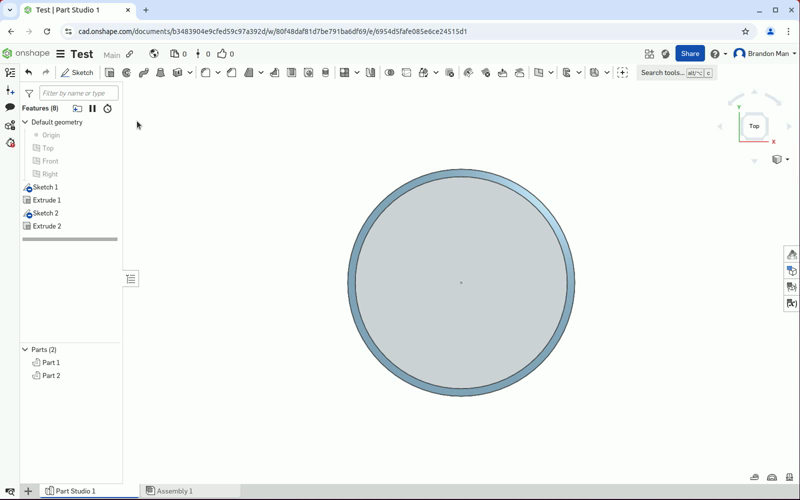
key(up, 3)
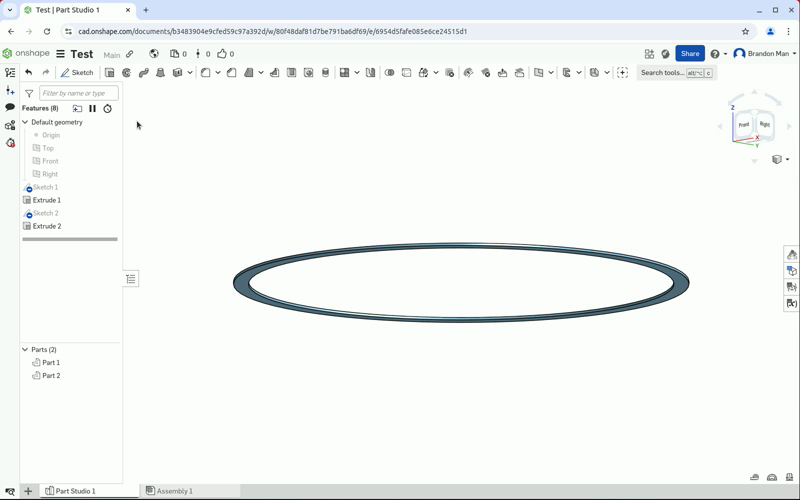
key(left, 3)
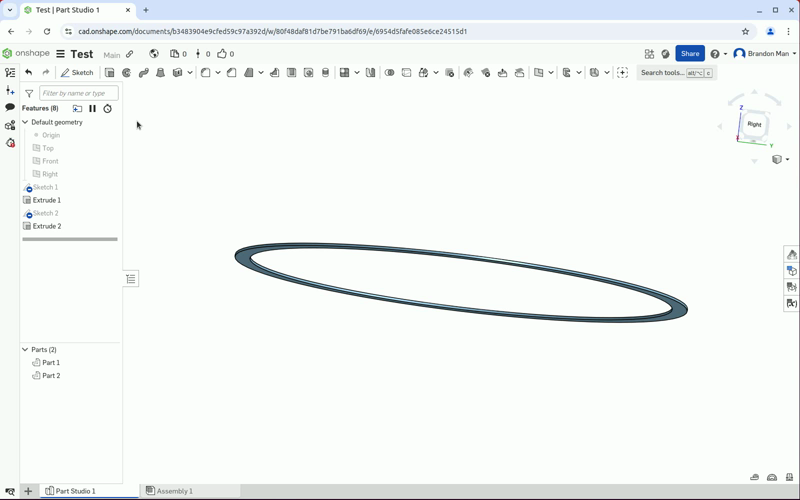
key(right, 3)
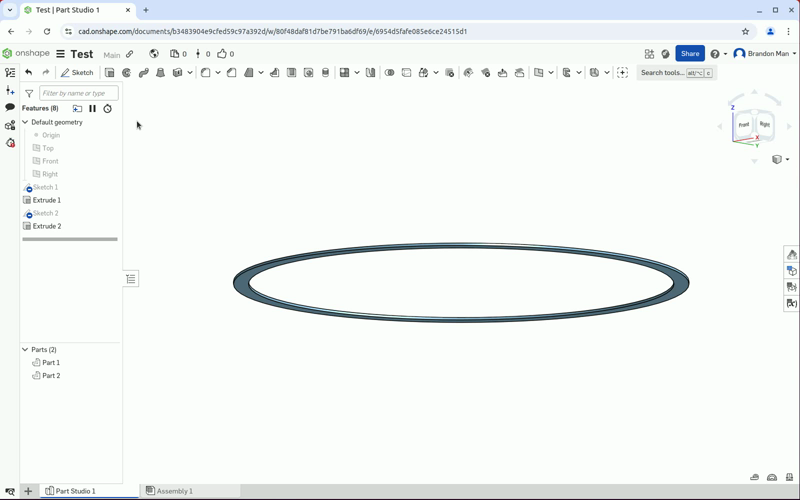
key(down, 3)
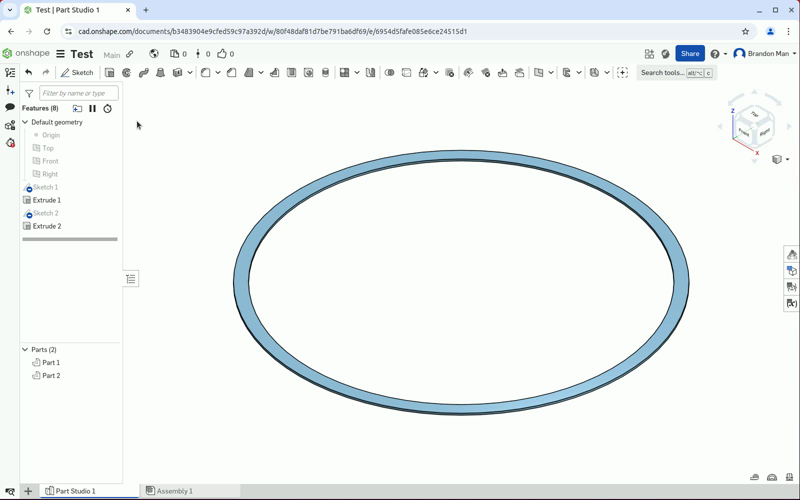
mouse_move(73, 189)
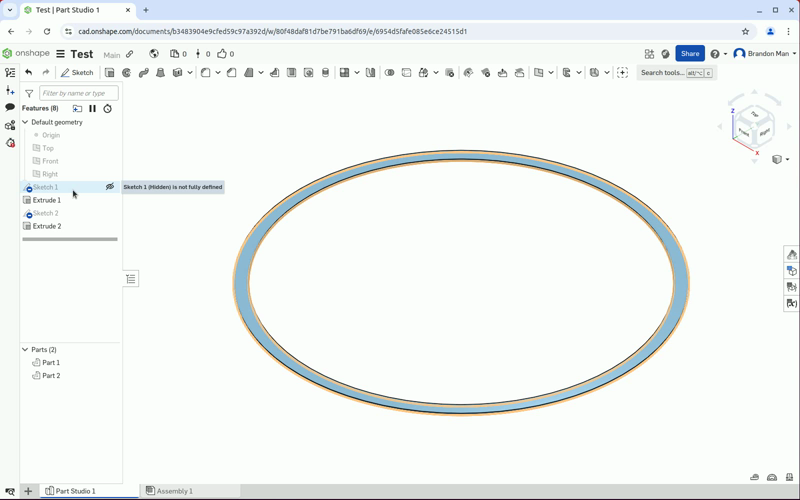
click(73, 189)